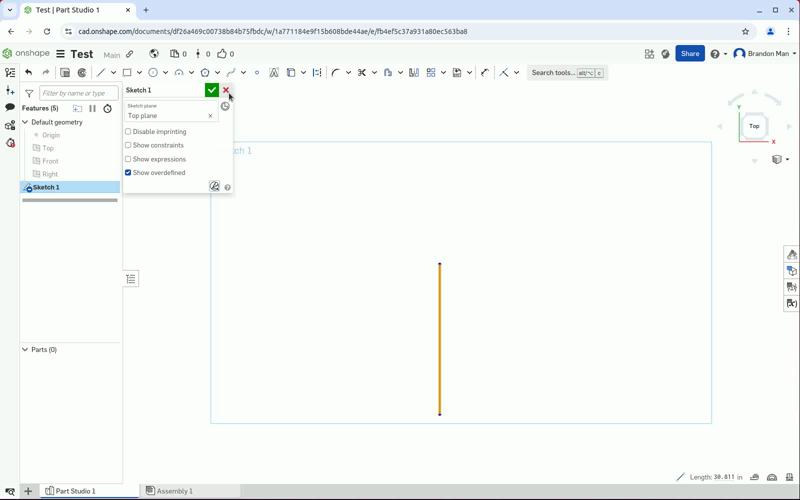
key(shift+h)
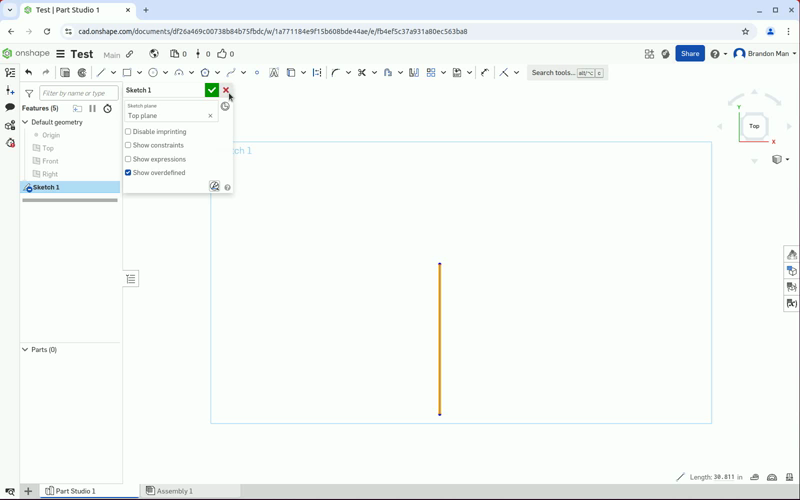
key(shift+s)
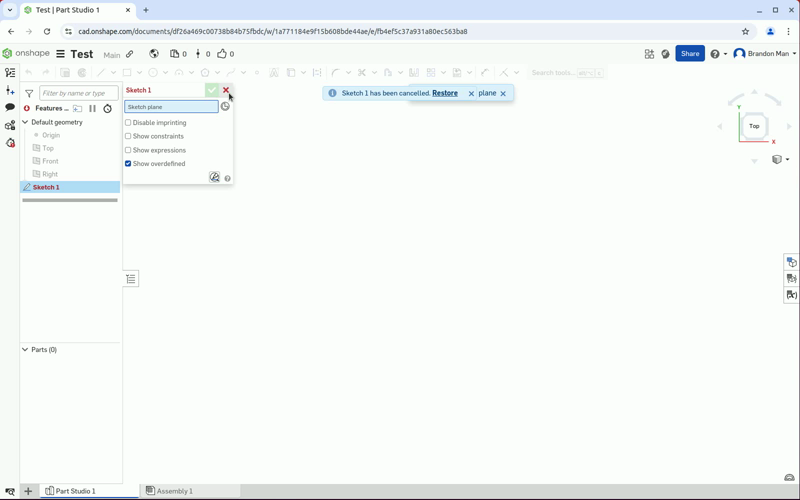
mouse_move(73, 150)
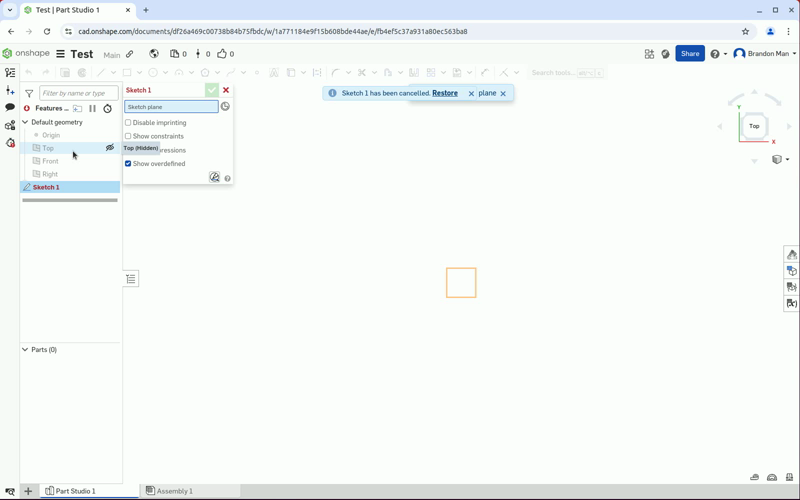
click(73, 150)
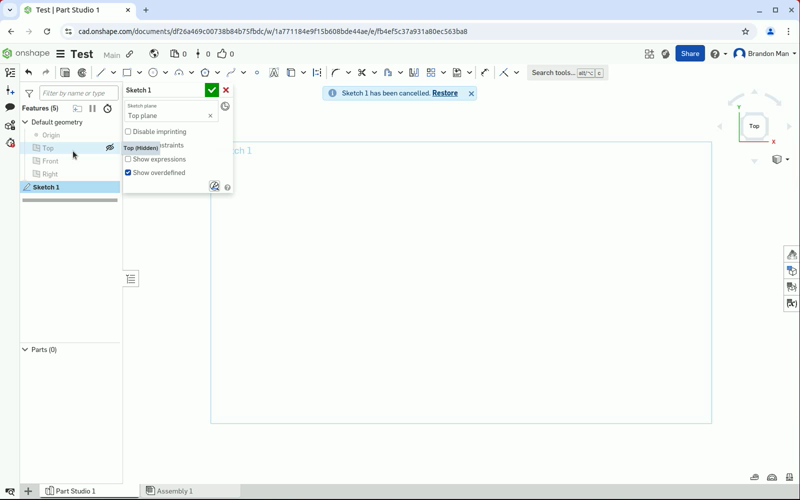
mouse_move(73, 352)
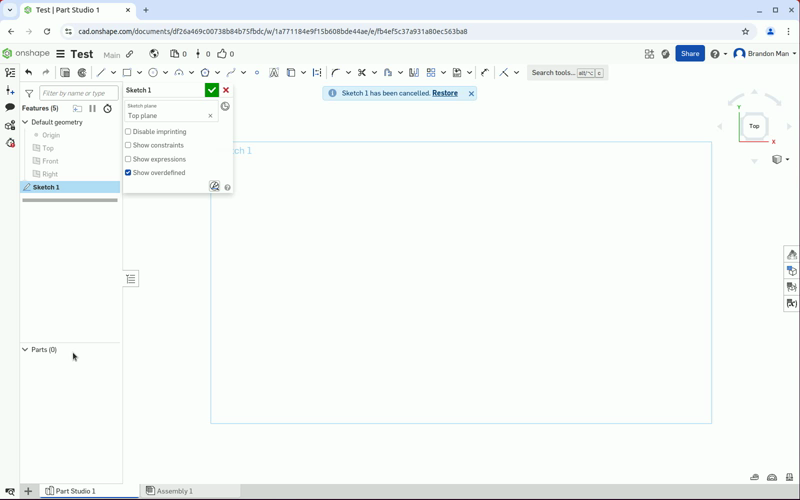
key(y)
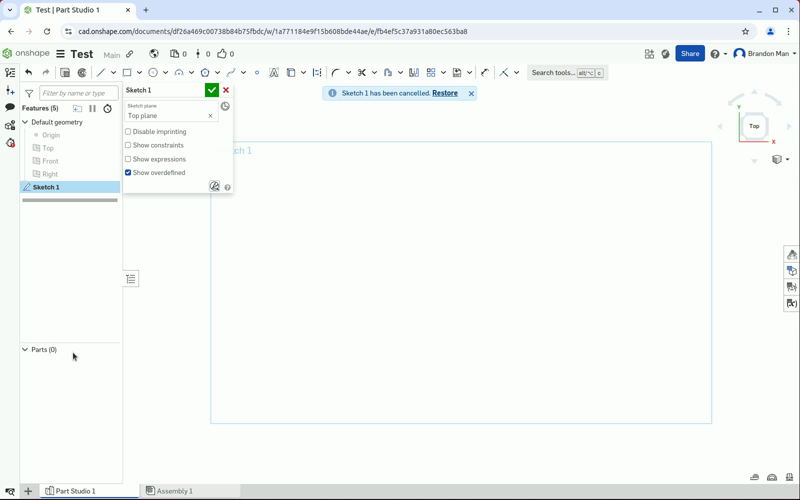
key(c)
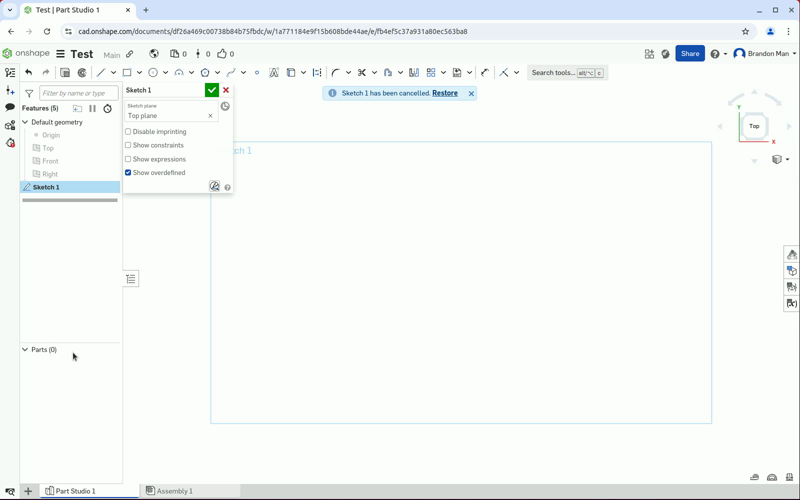
key_down(shift)
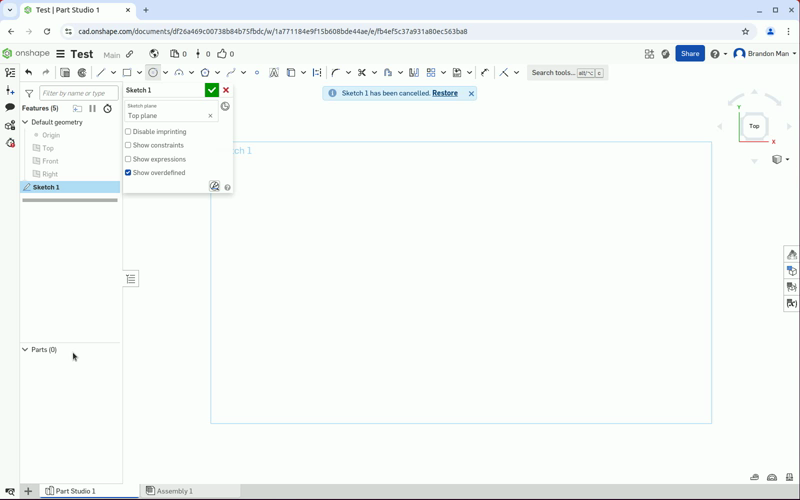
mouse_move(461, 282)
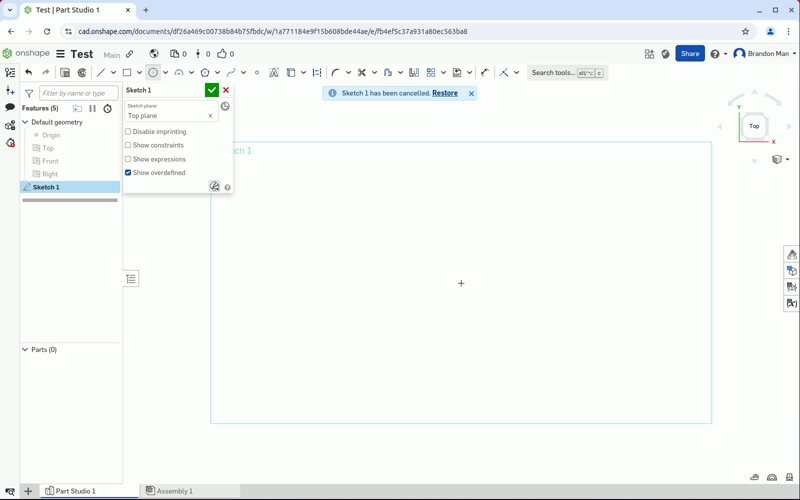
click(461, 282)
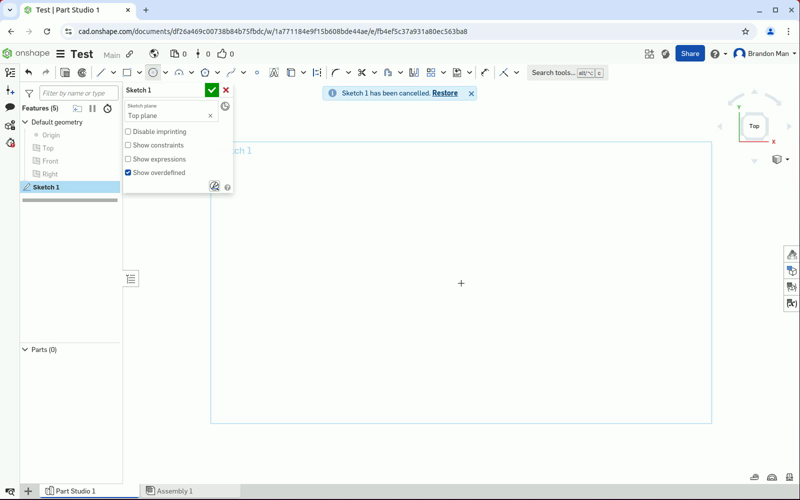
key_up(shift)
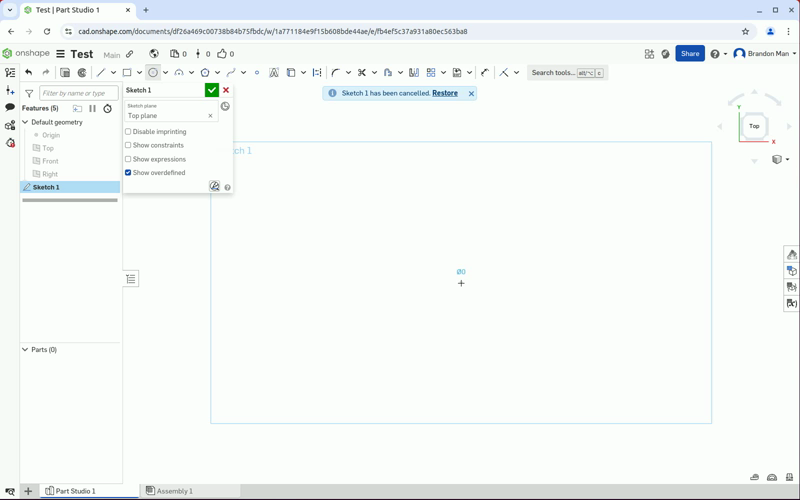
mouse_move(574, 282)
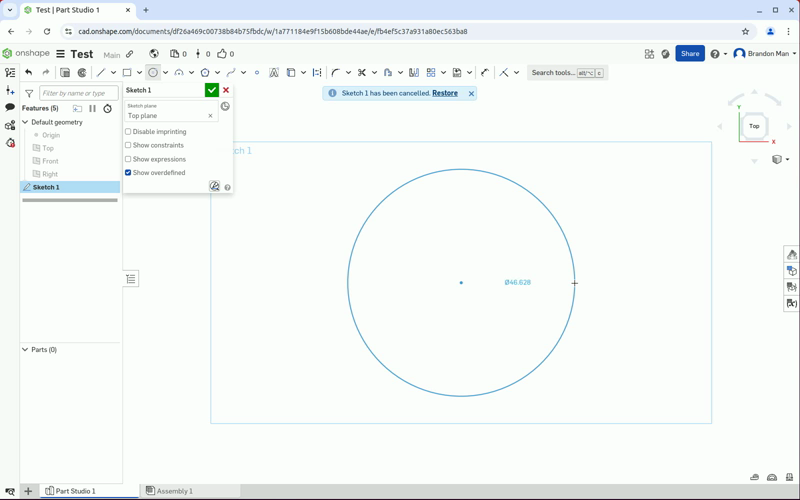
click(574, 282)
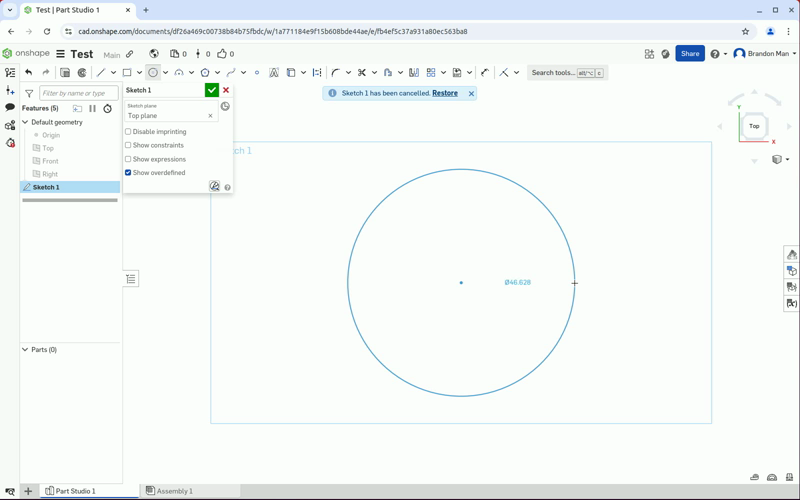
key(esc)
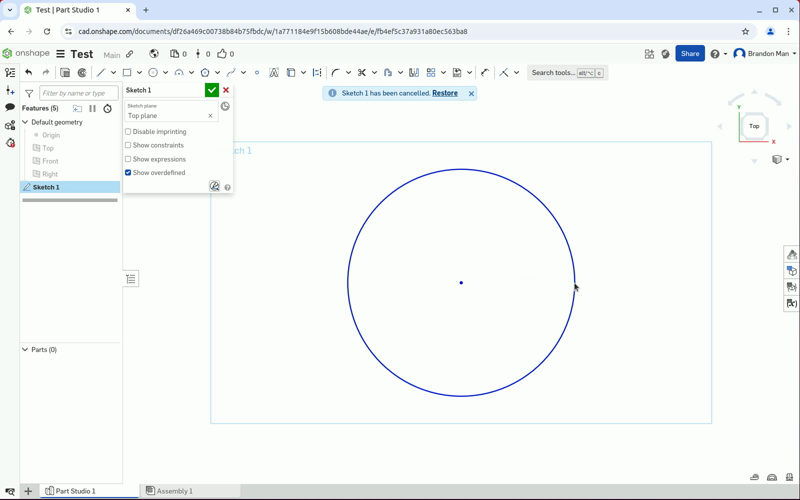
mouse_move(447, 326)
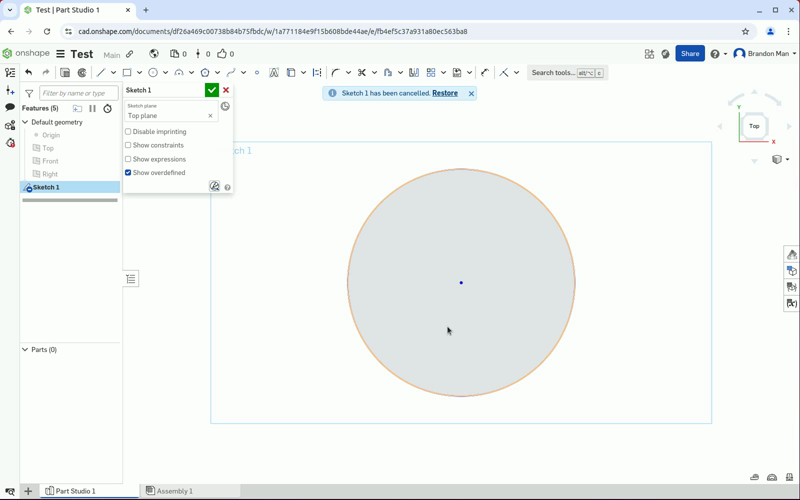
click(447, 326)
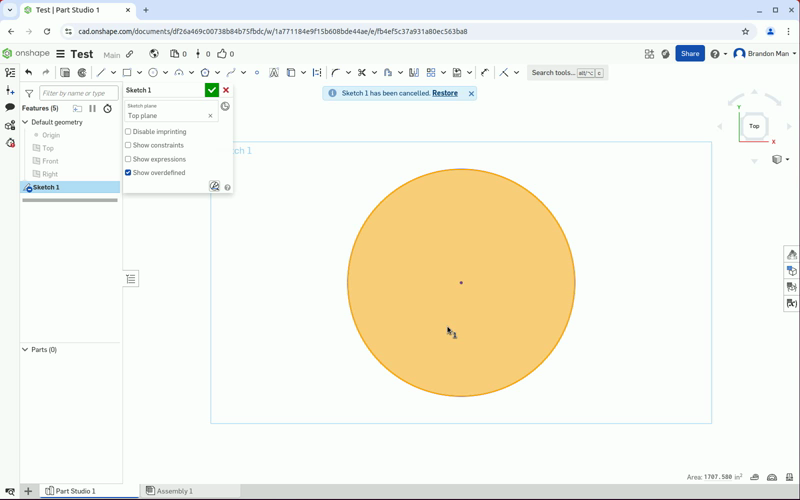
mouse_move(73, 352)
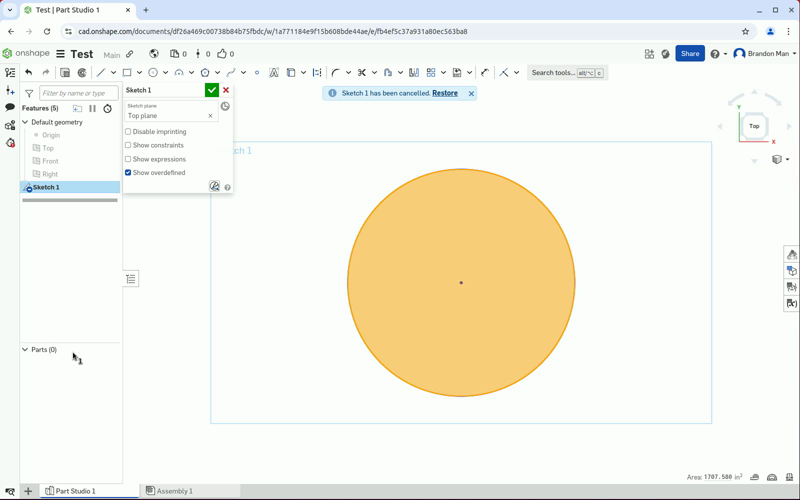
key(shift+y)
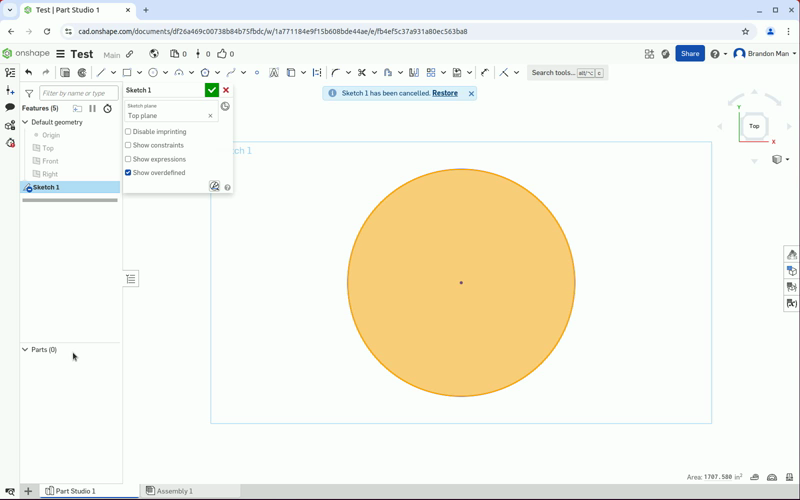
key(shift+e)
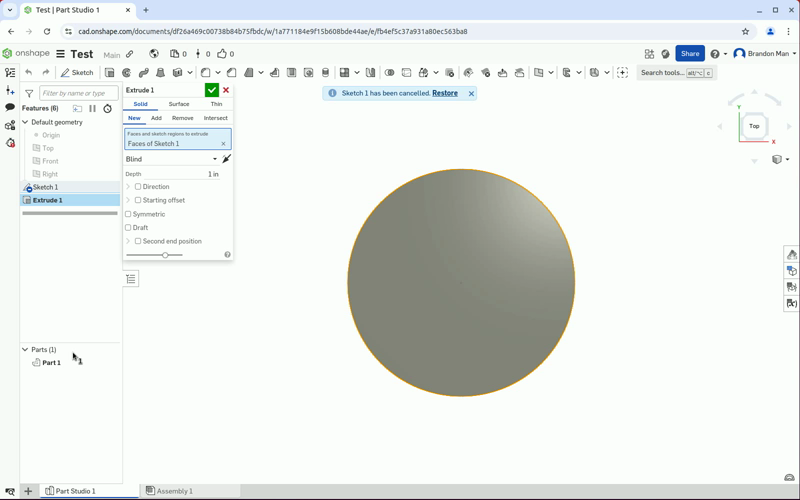
mouse_move(143, 106)
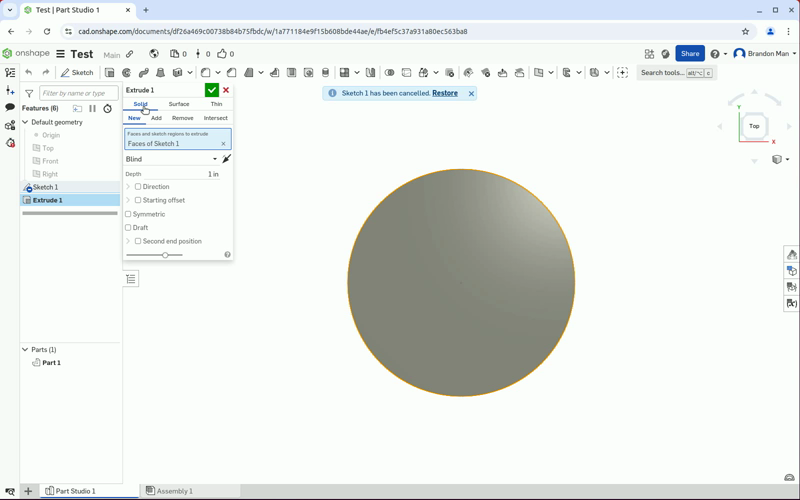
click(143, 106)
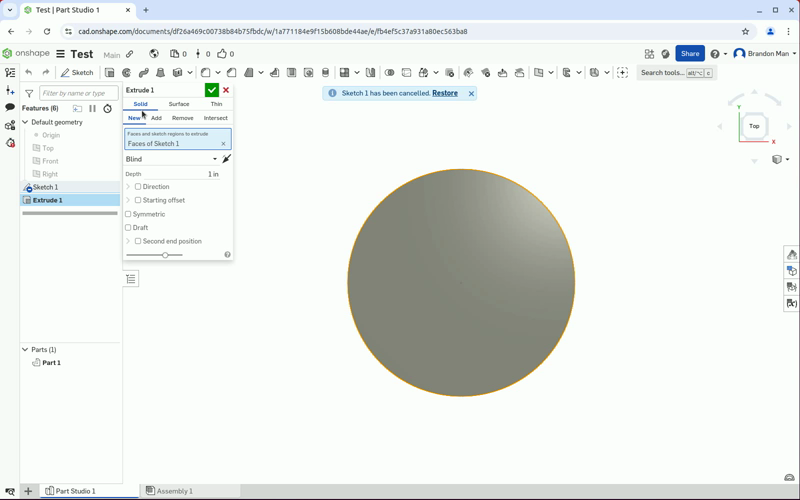
mouse_move(137, 120)
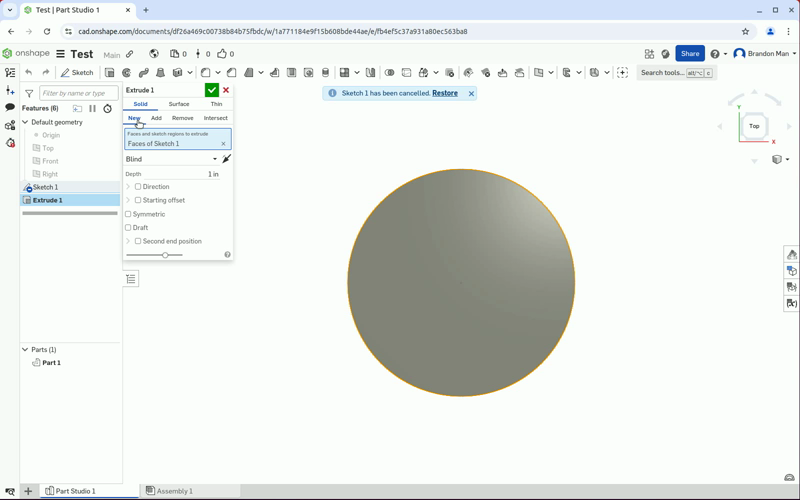
click(137, 120)
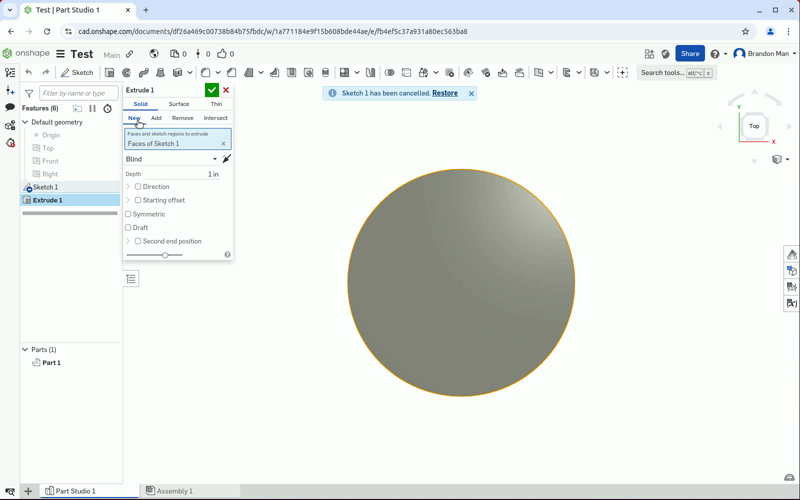
key(tab, 4)
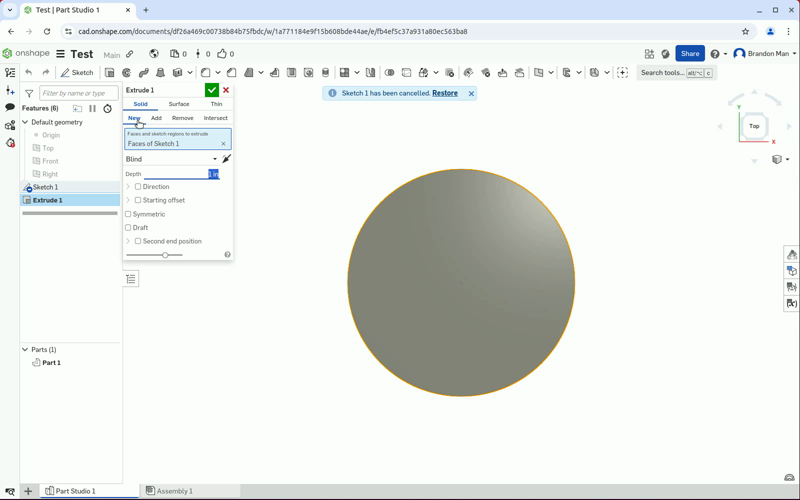
text(9.869)
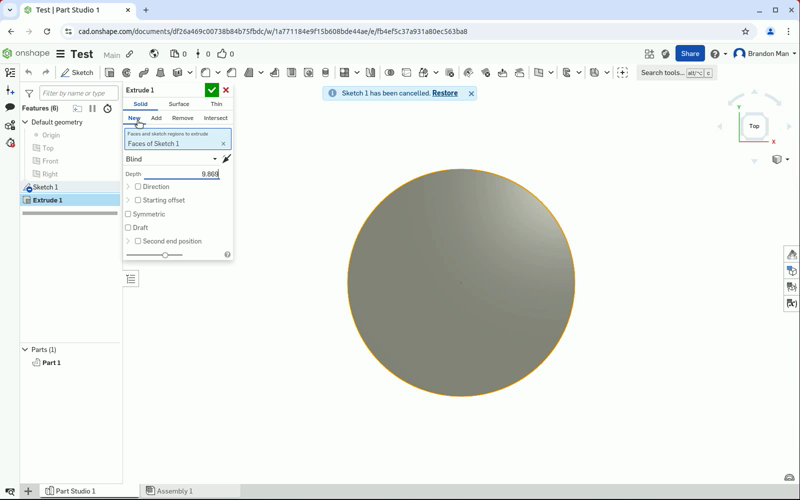
key(enter)
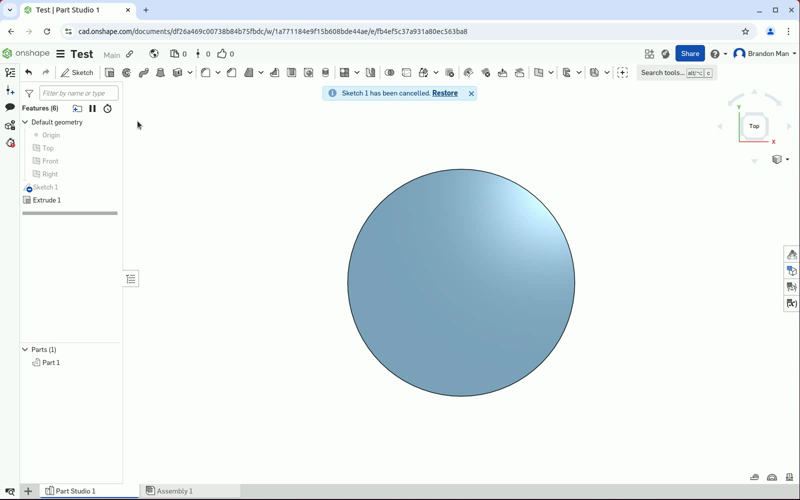
key(shift+h)
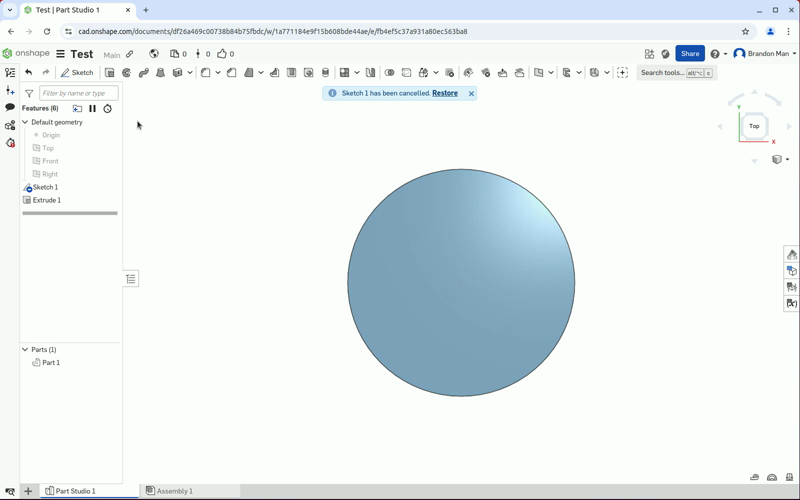
key(shift+h)
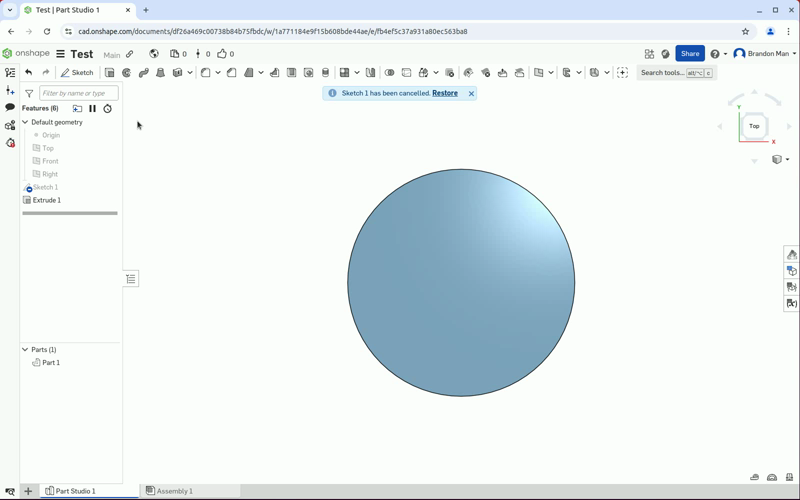
mouse_move(73, 189)
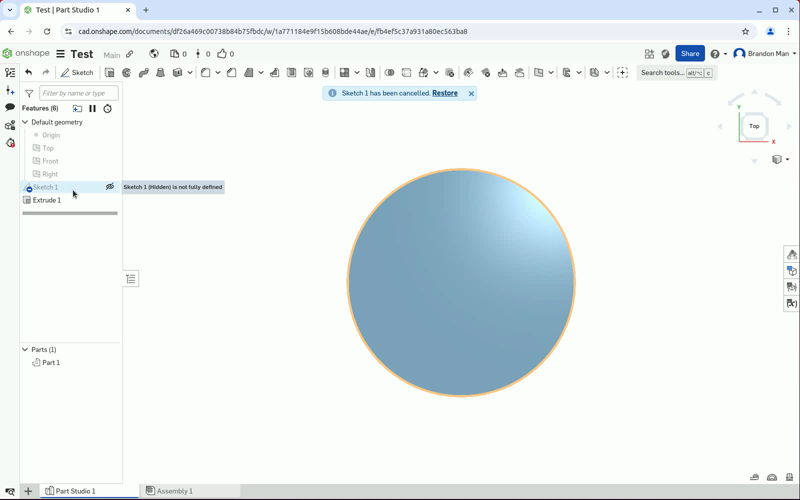
click(73, 189)
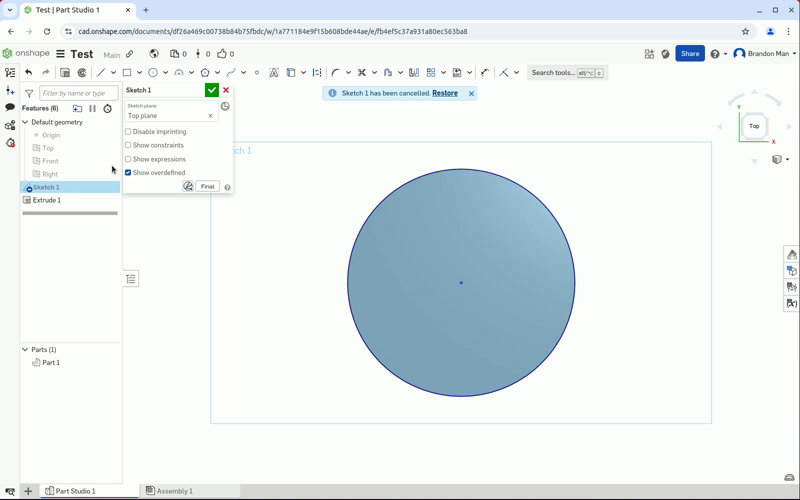
mouse_move(229, 92)
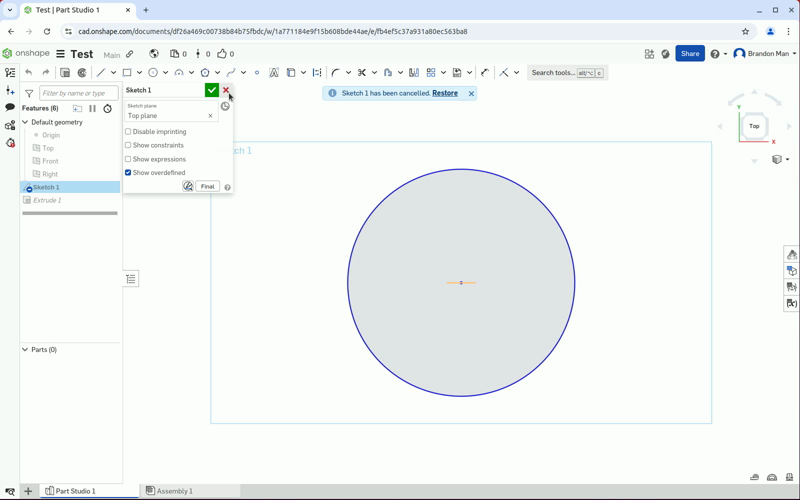
click(229, 92)
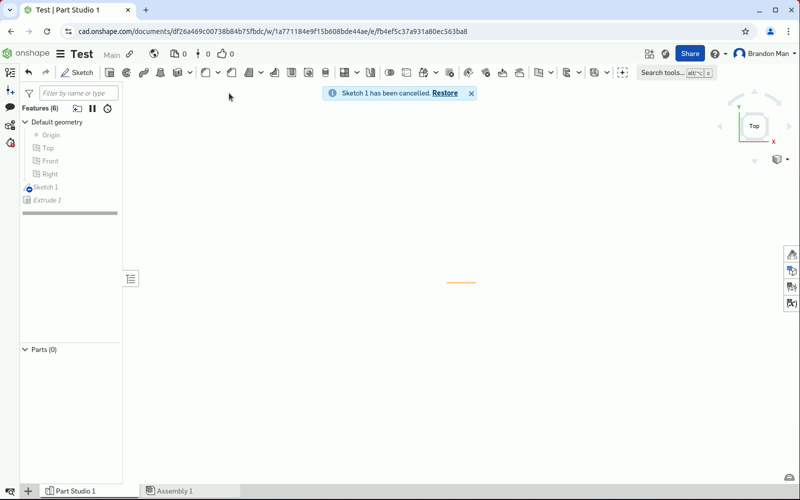
mouse_move(541, 75)
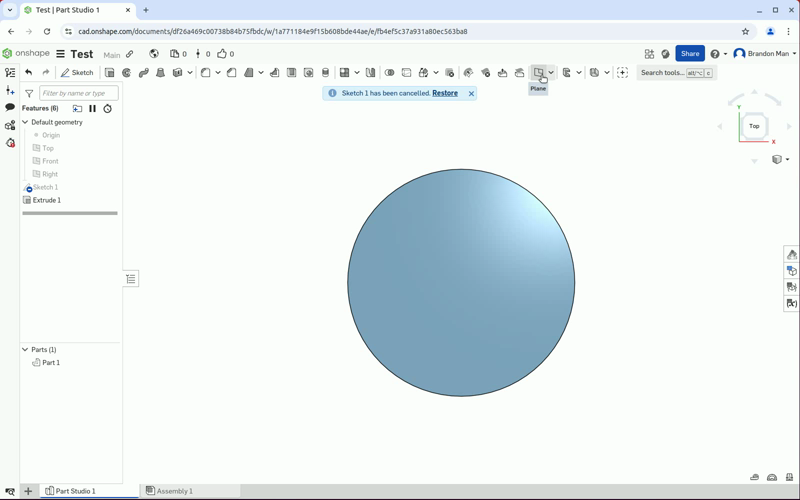
click(541, 75)
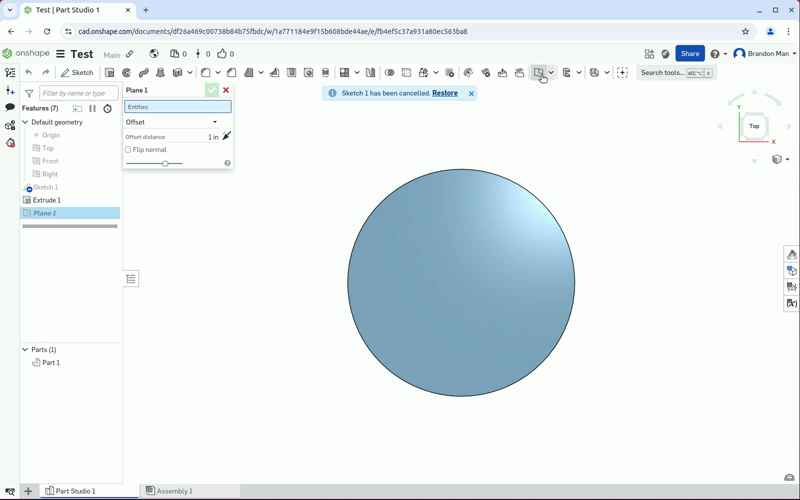
mouse_move(73, 150)
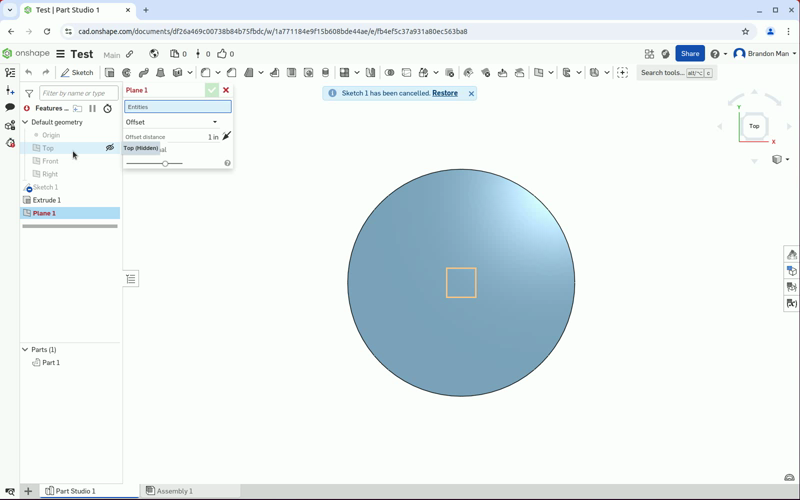
click(73, 150)
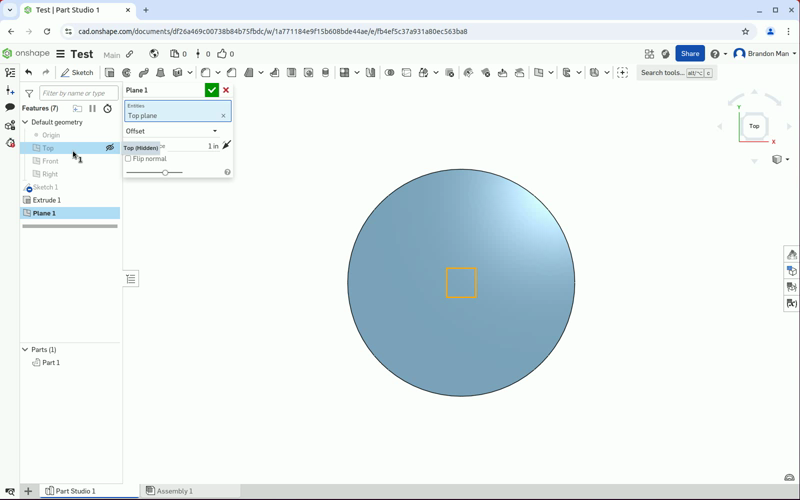
key(tab, 2)
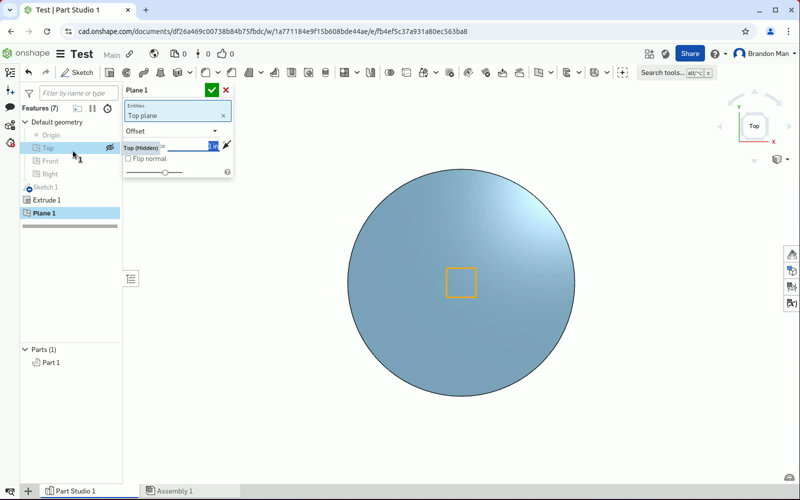
text(9.86)
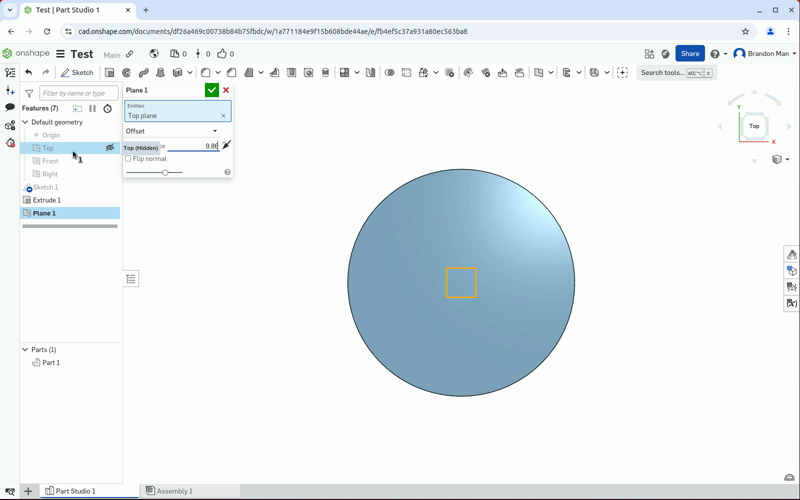
key(enter, 2)
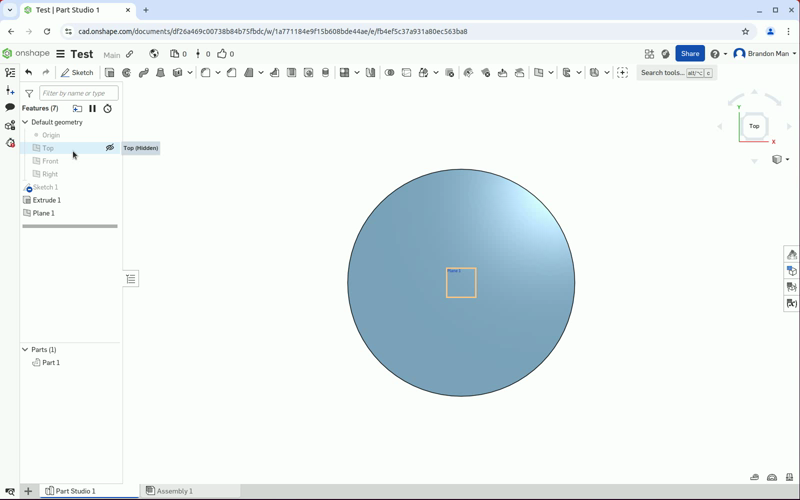
key(shift+s)
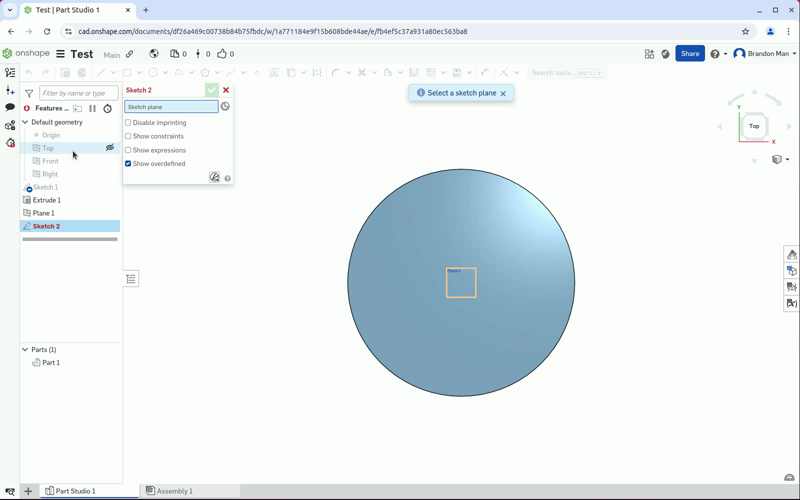
mouse_move(73, 215)
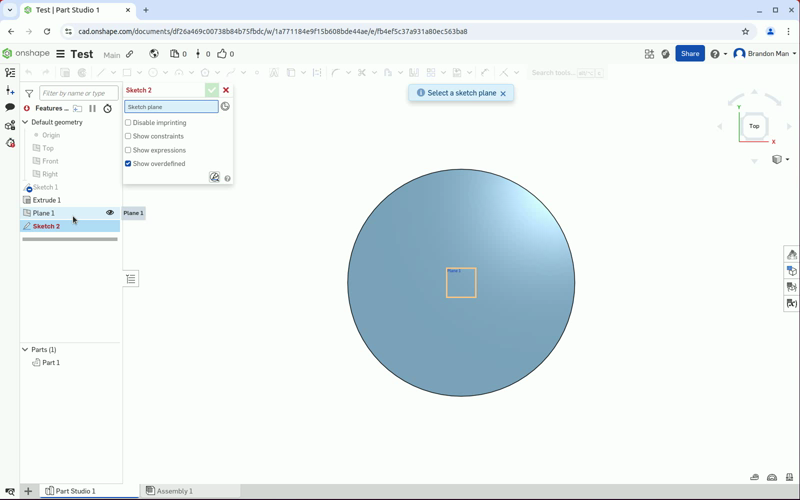
click(73, 215)
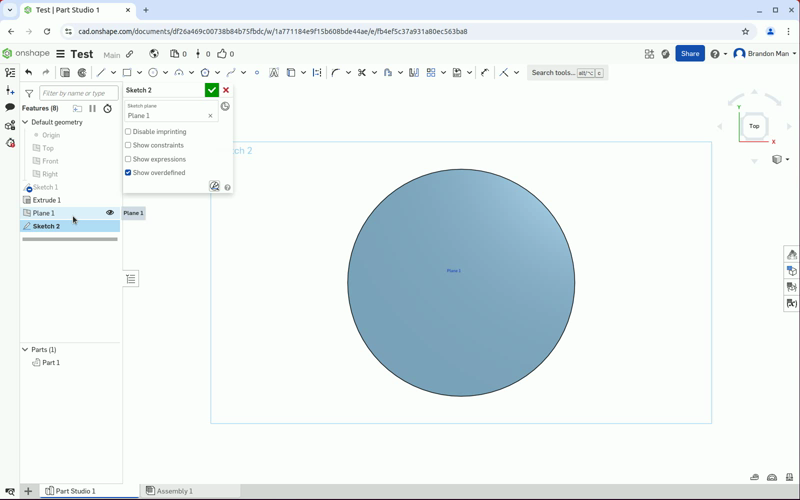
mouse_move(73, 352)
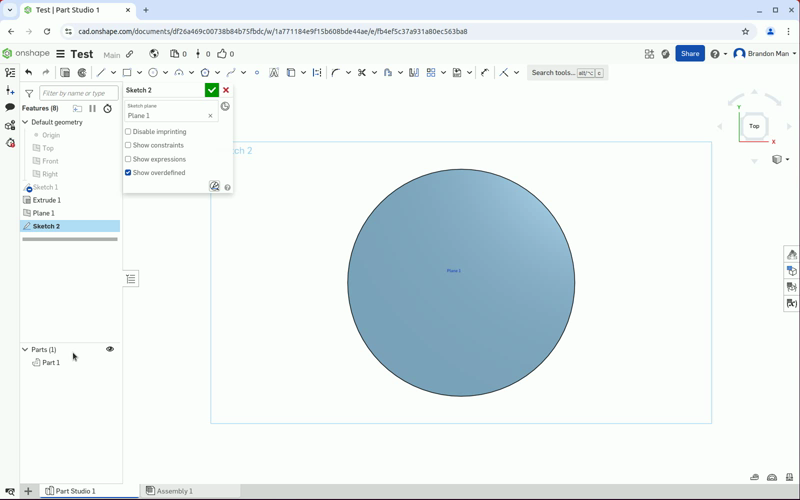
key(y)
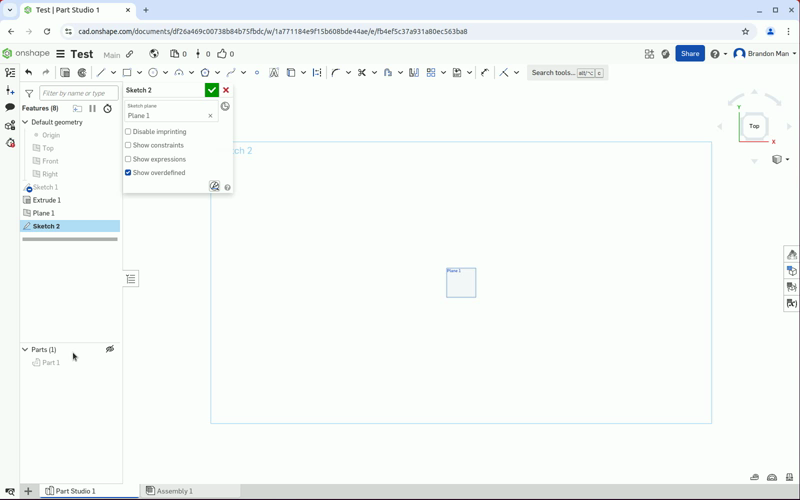
key(l)
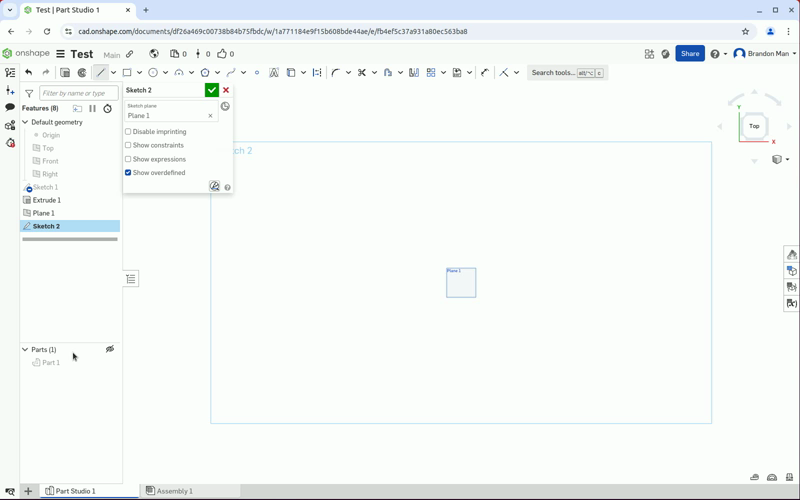
key_down(shift)
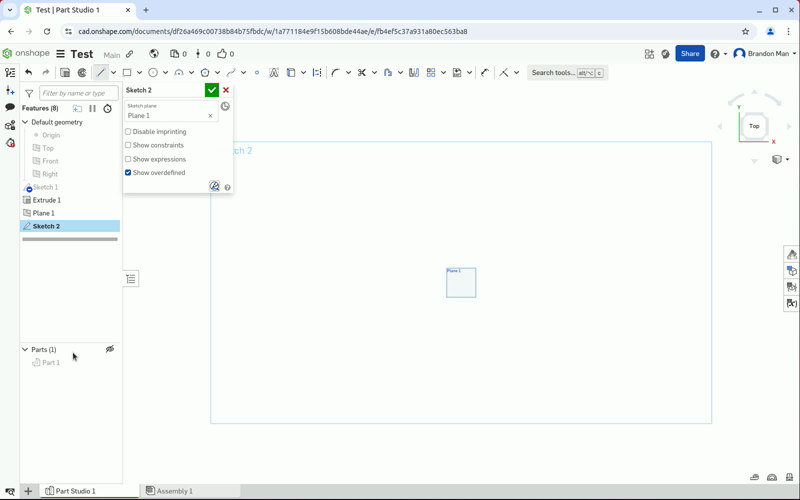
mouse_move(424, 335)
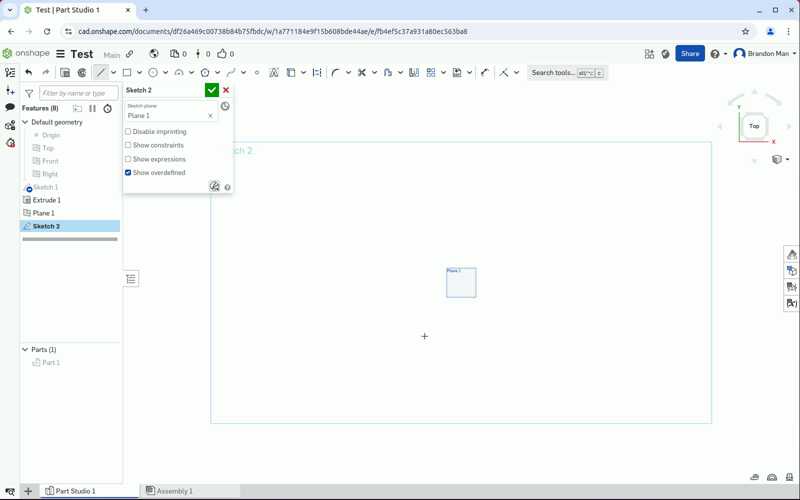
click(424, 335)
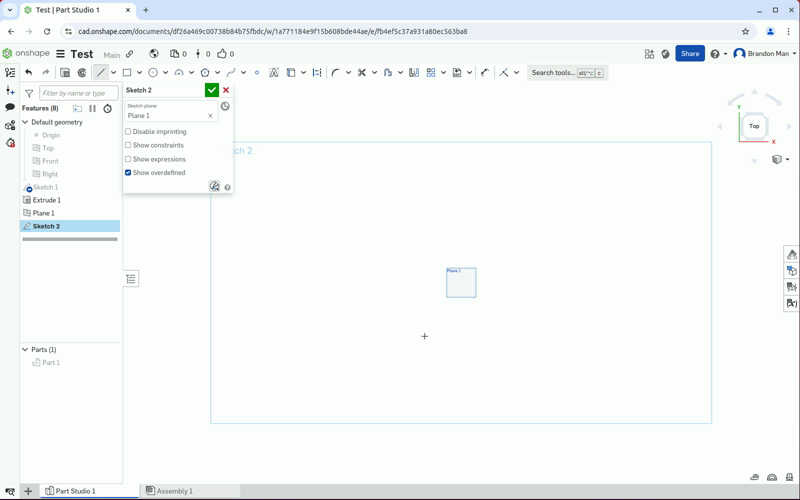
key_up(shift)
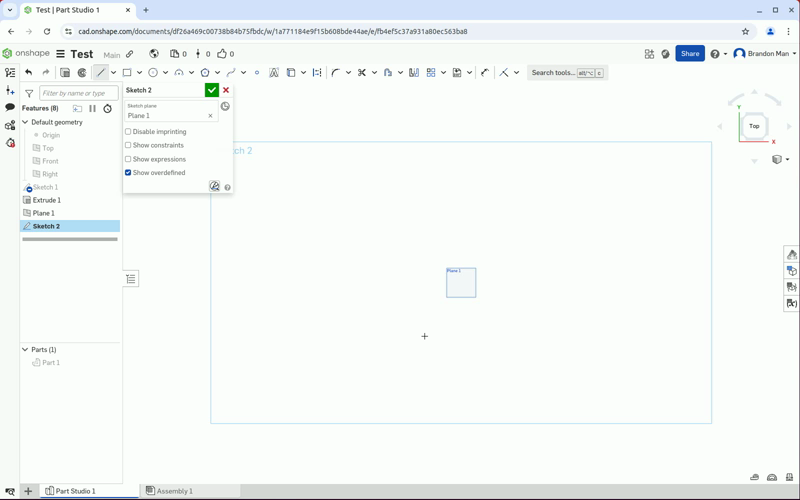
key_down(shift)
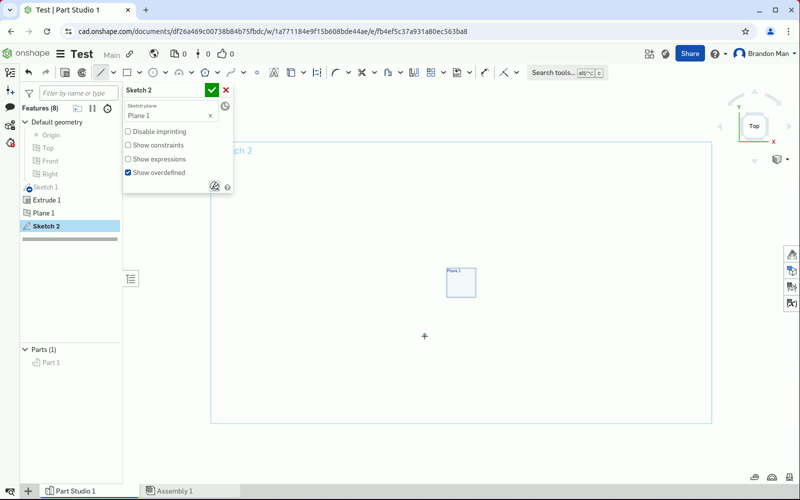
mouse_move(497, 335)
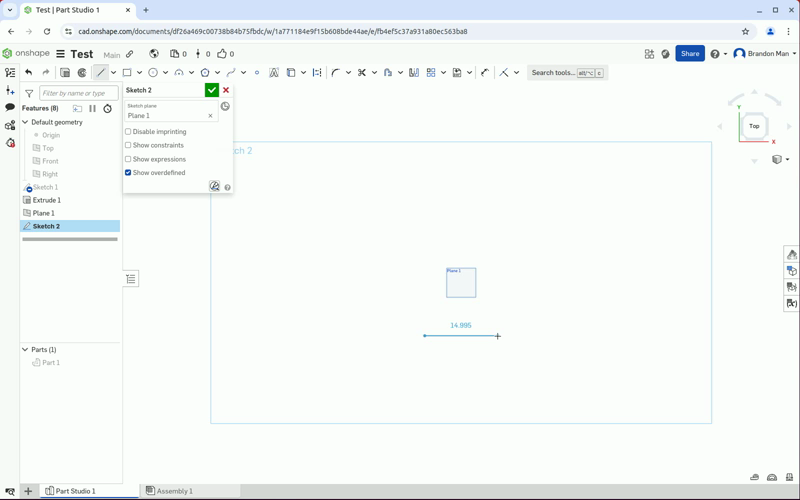
click(497, 335)
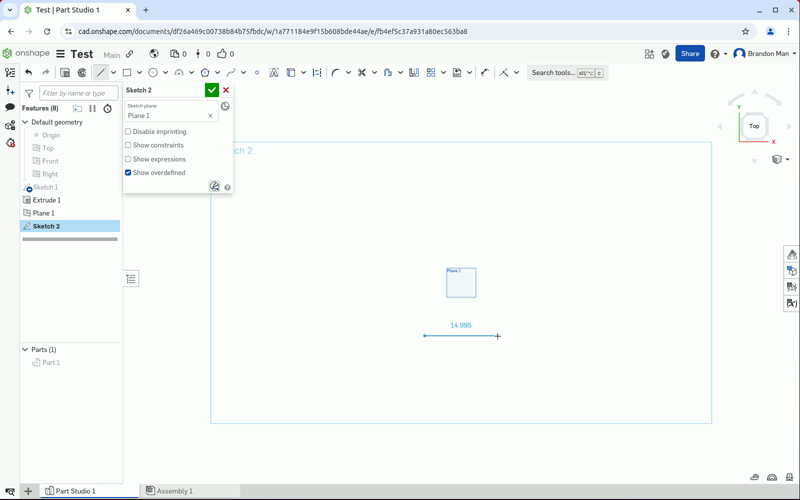
key_up(shift)
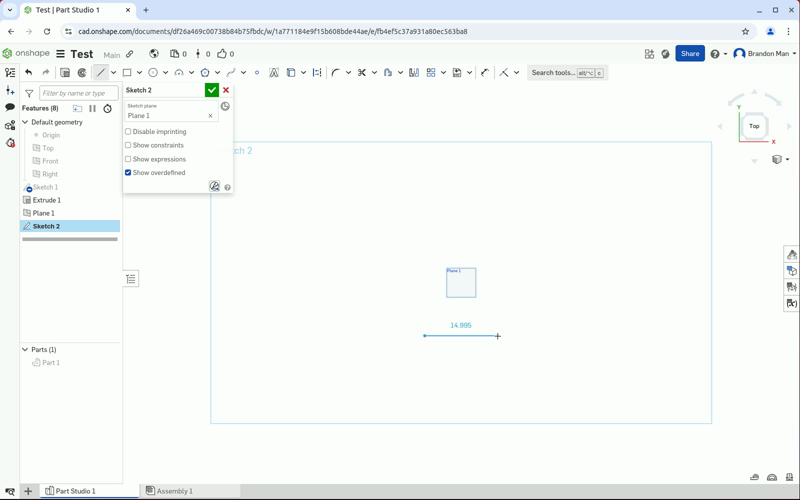
key_down(shift)
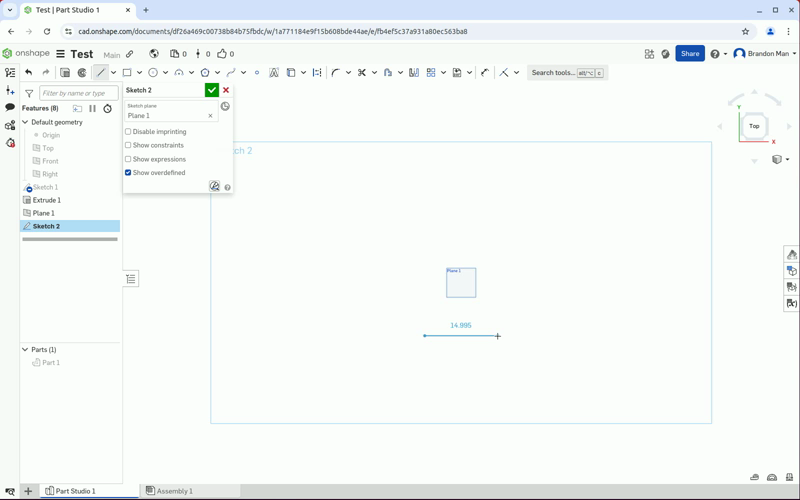
mouse_move(497, 230)
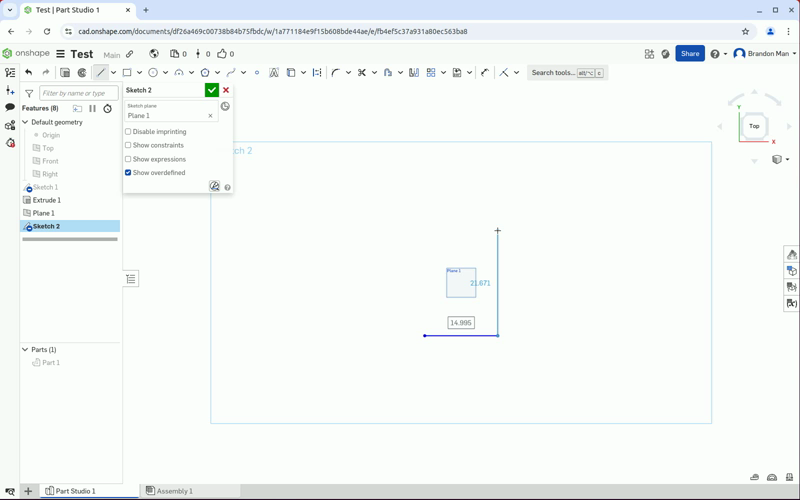
click(497, 230)
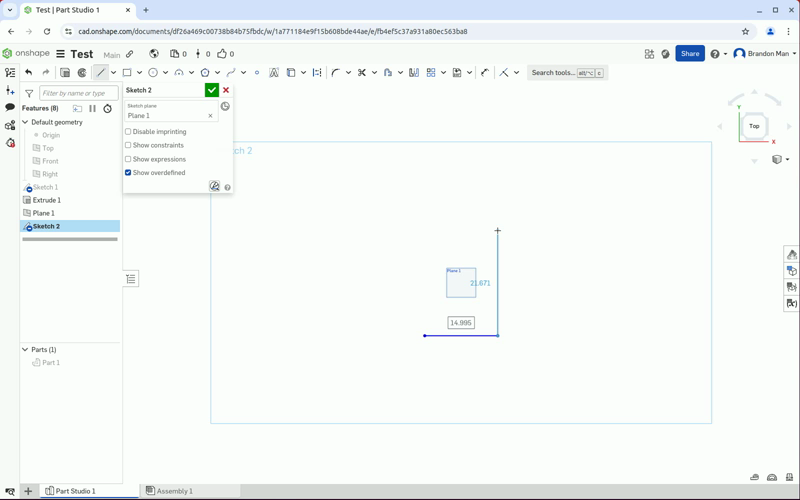
key_up(shift)
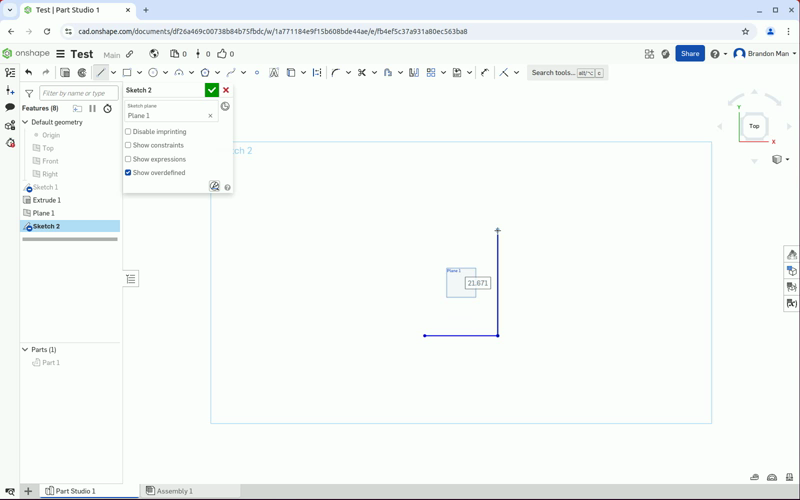
key_down(shift)
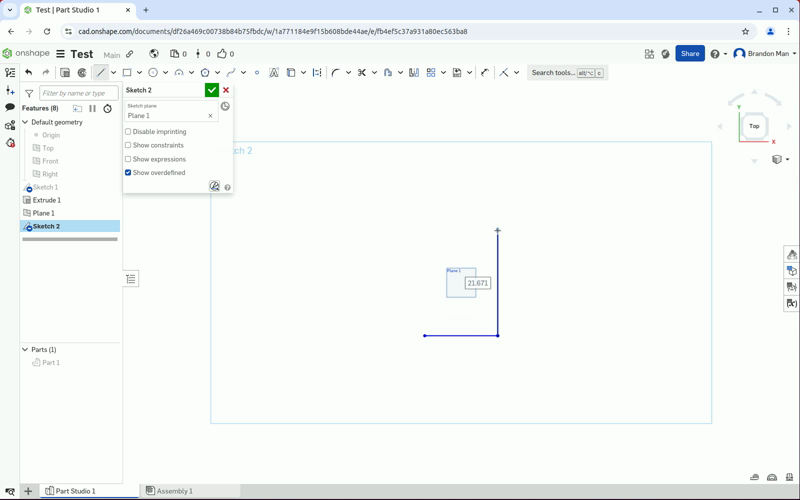
mouse_move(424, 230)
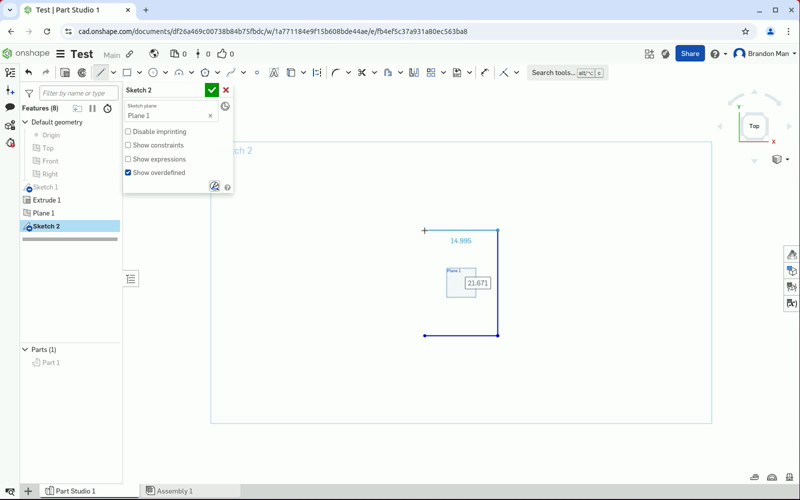
click(424, 230)
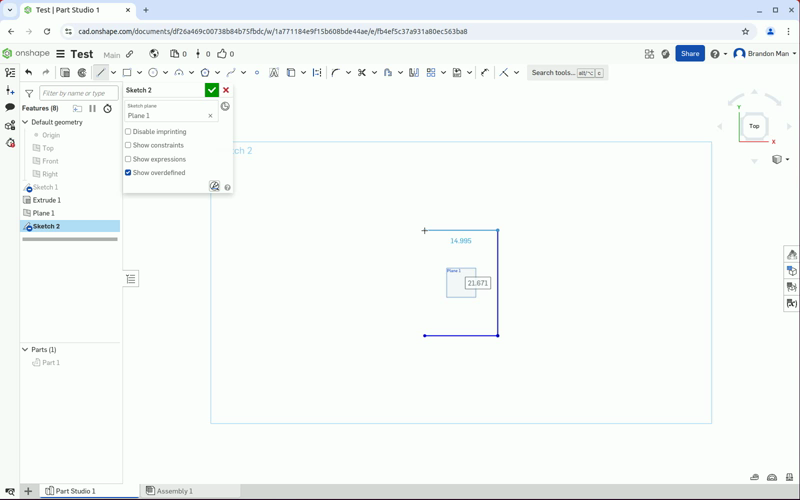
key_up(shift)
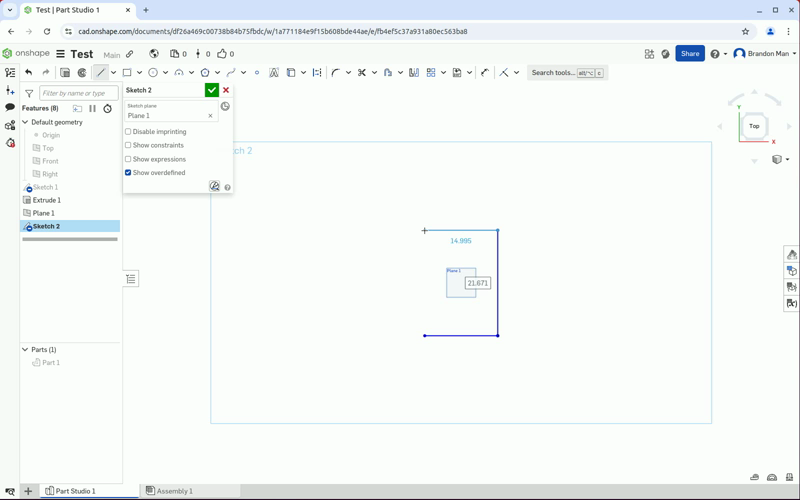
key_down(shift)
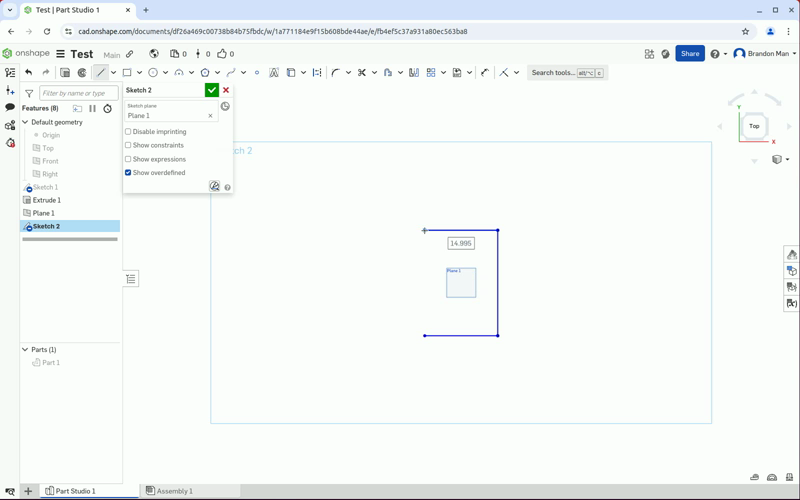
mouse_move(424, 335)
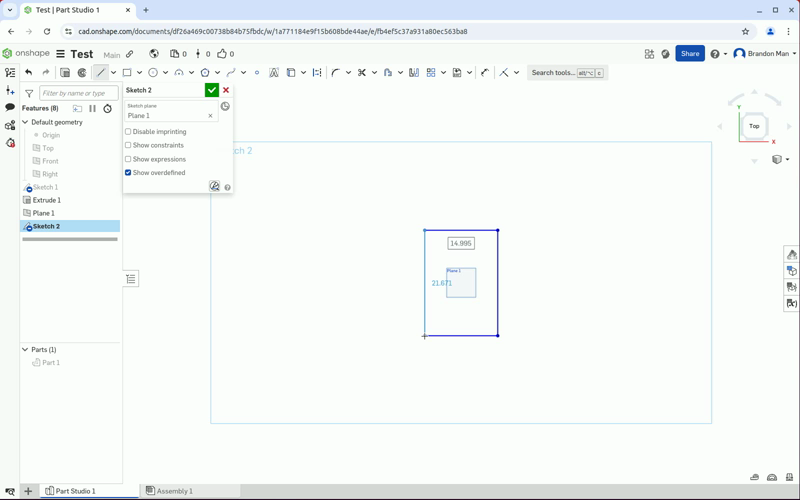
key_up(shift)
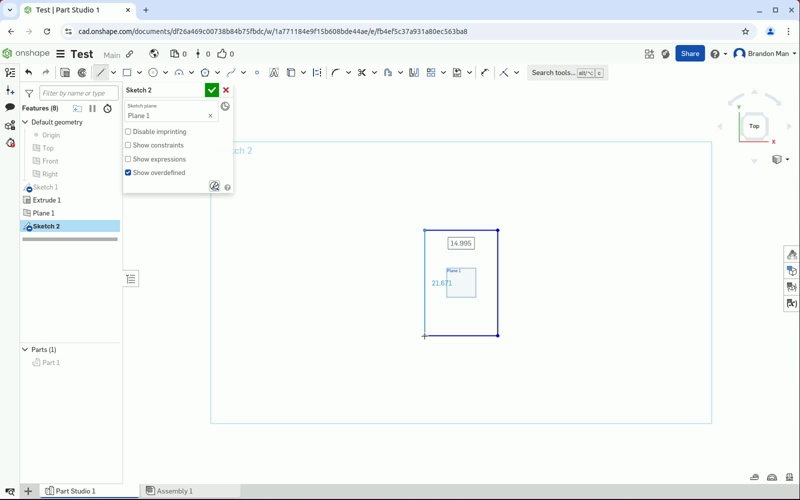
click(424, 335)
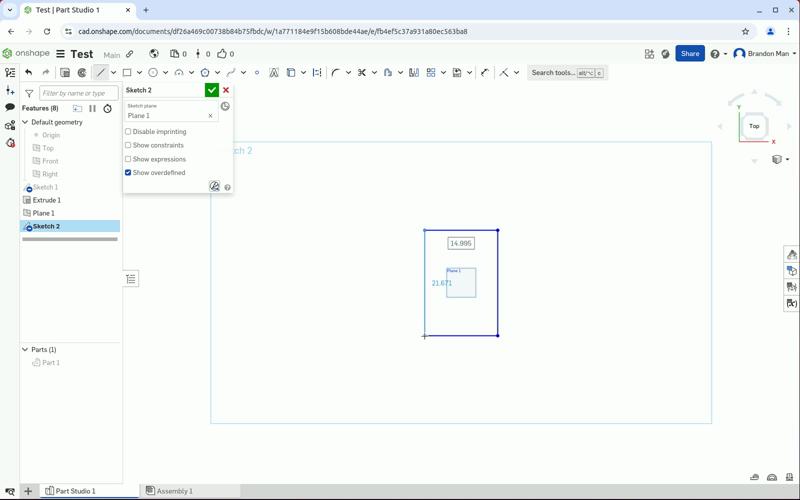
key(esc)
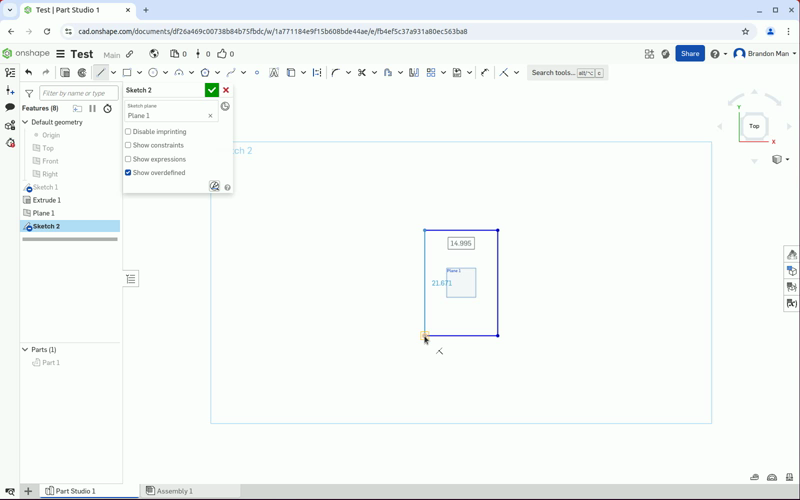
mouse_move(477, 303)
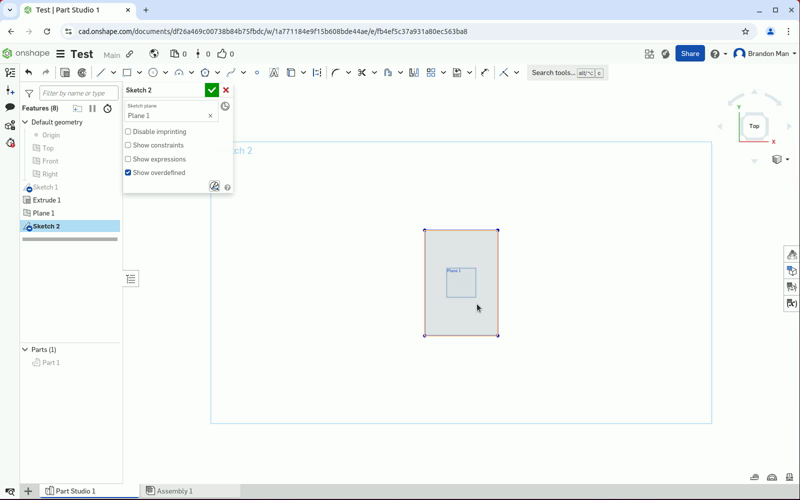
click(477, 303)
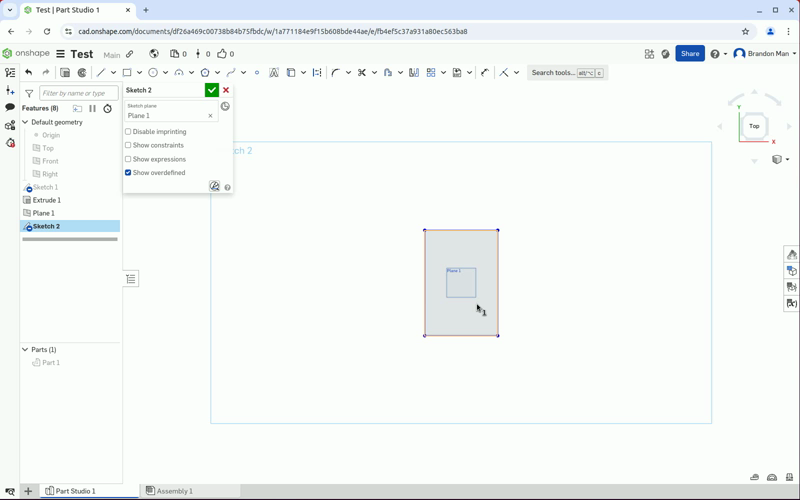
mouse_move(73, 352)
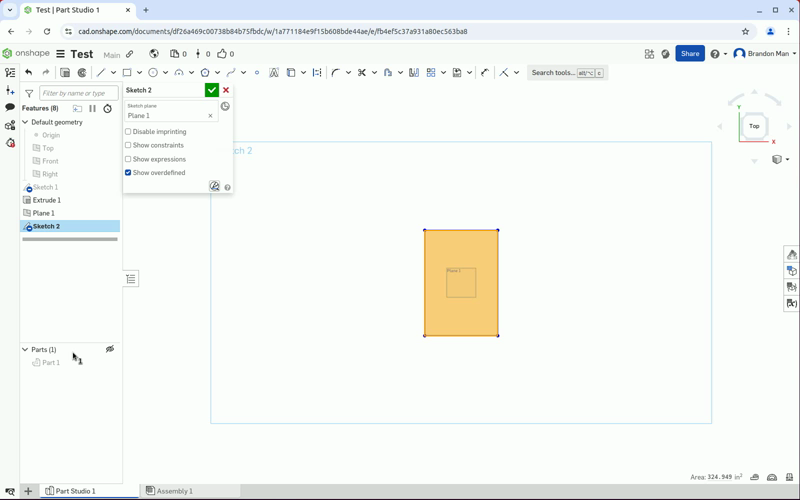
key(shift+y)
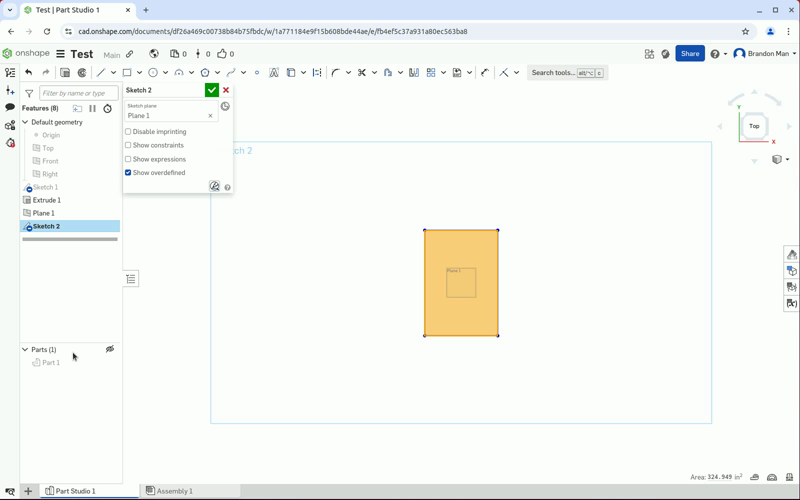
key(shift+e)
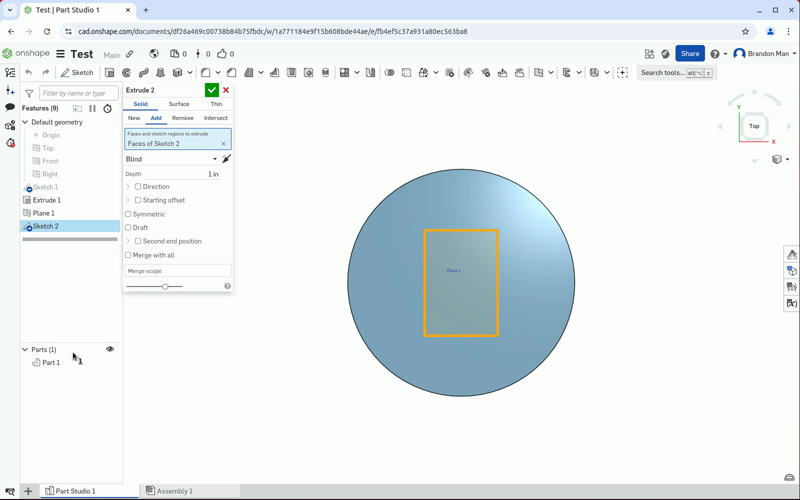
mouse_move(143, 106)
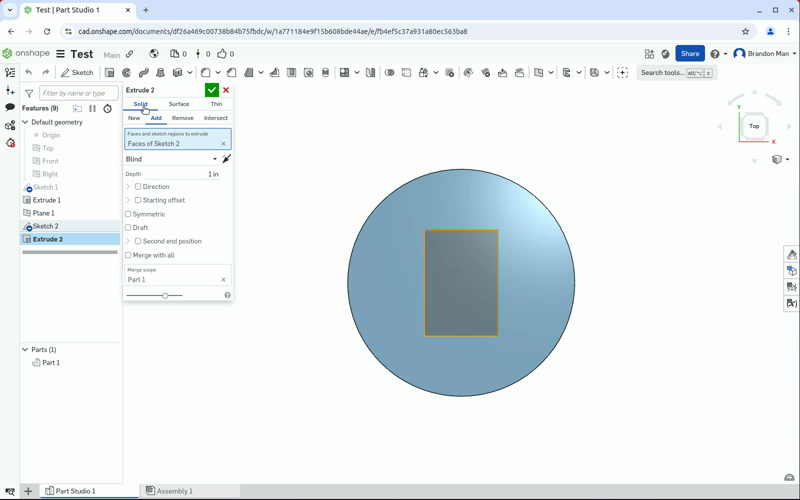
click(143, 106)
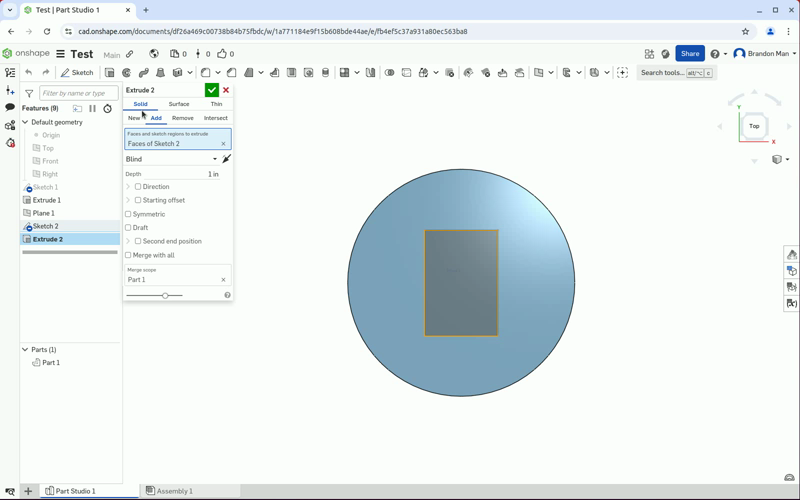
mouse_move(137, 120)
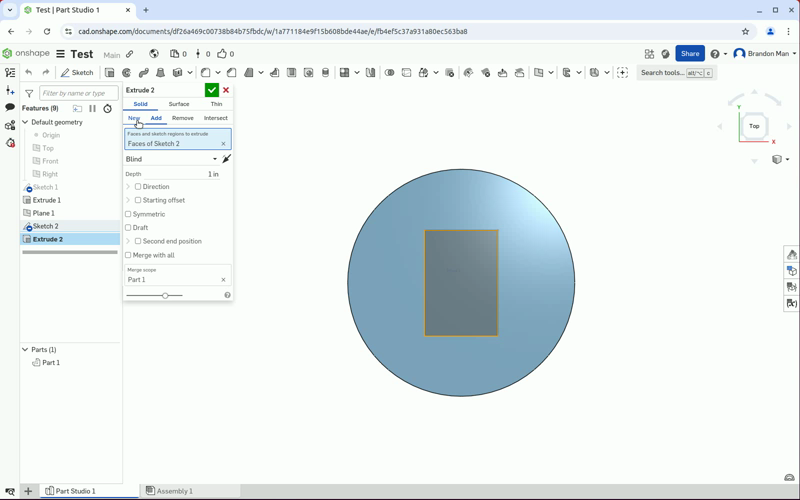
click(137, 120)
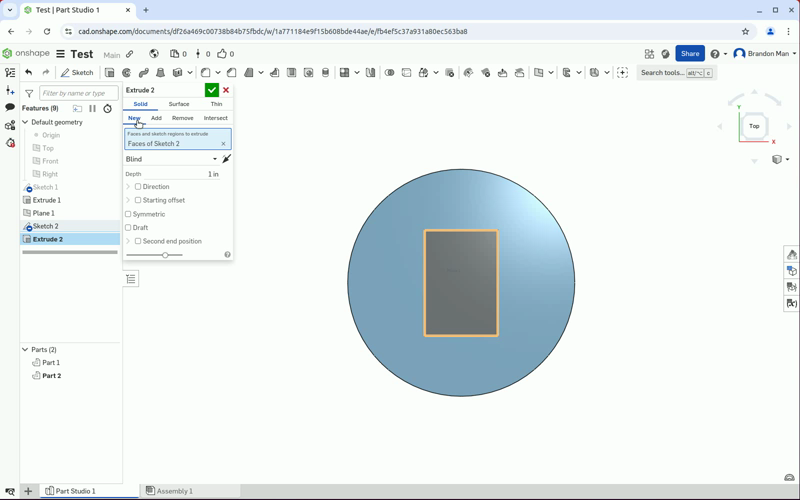
key(tab, 4)
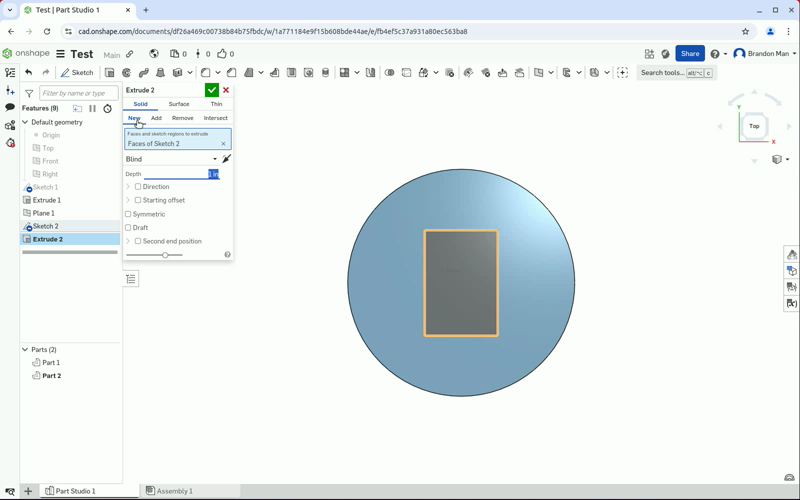
text(9.869)
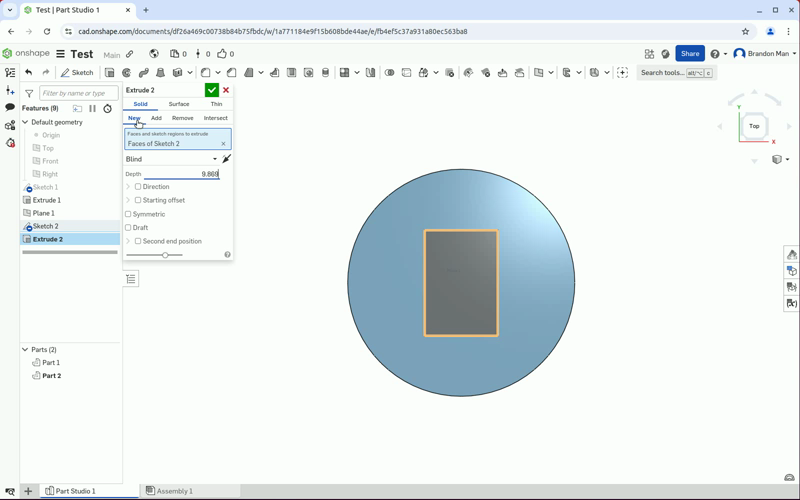
key(enter)
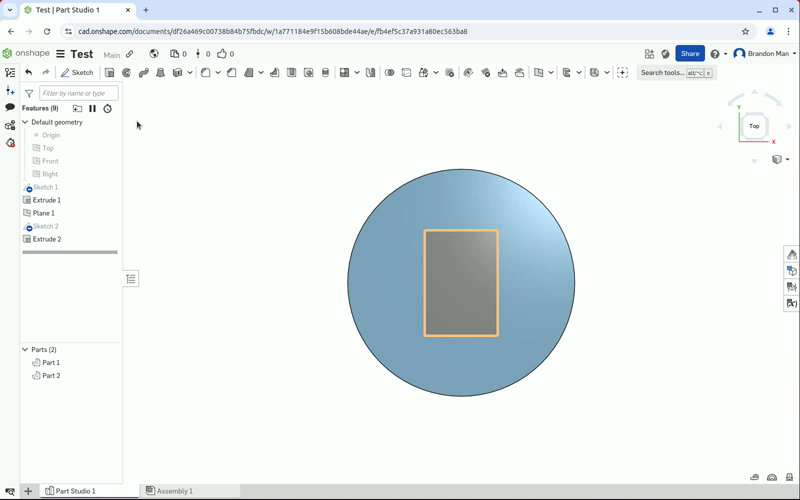
key(shift+h)
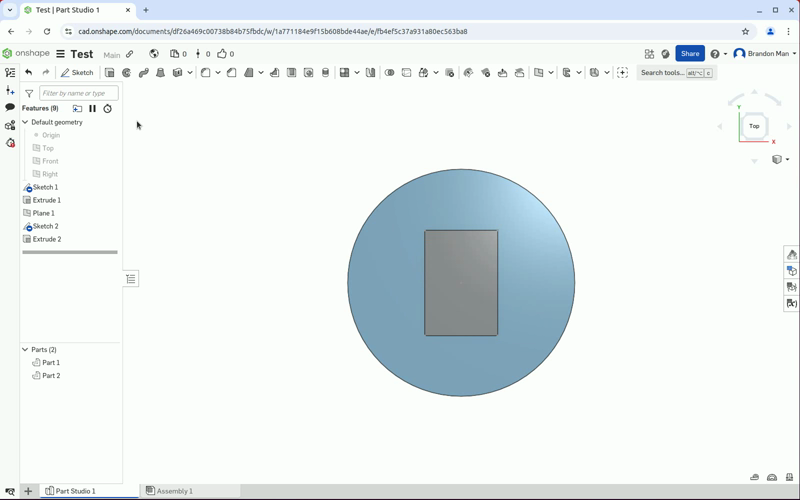
key(shift+h)
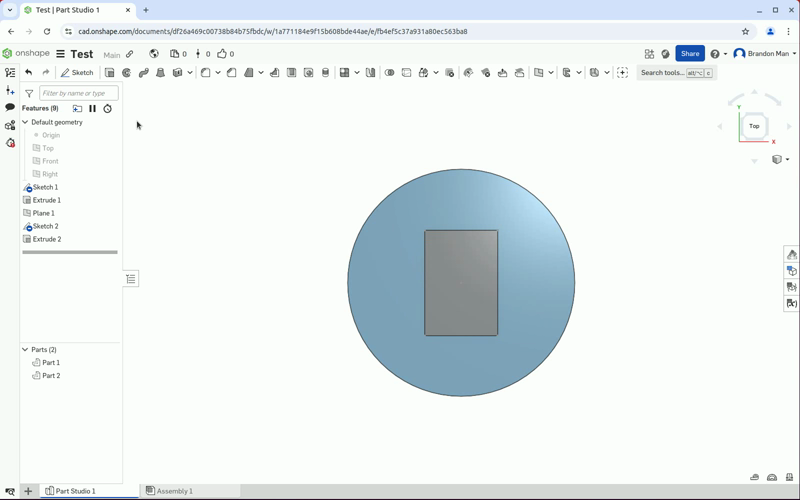
key(shift+7)
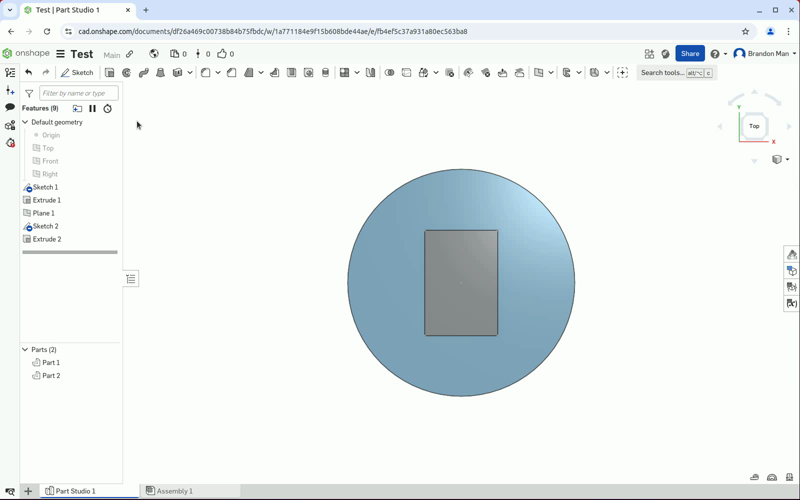
key(up, 3)
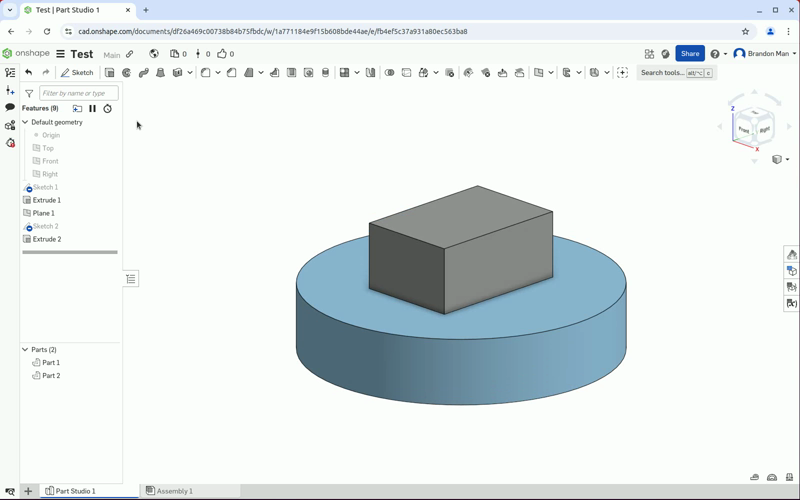
key(left, 3)
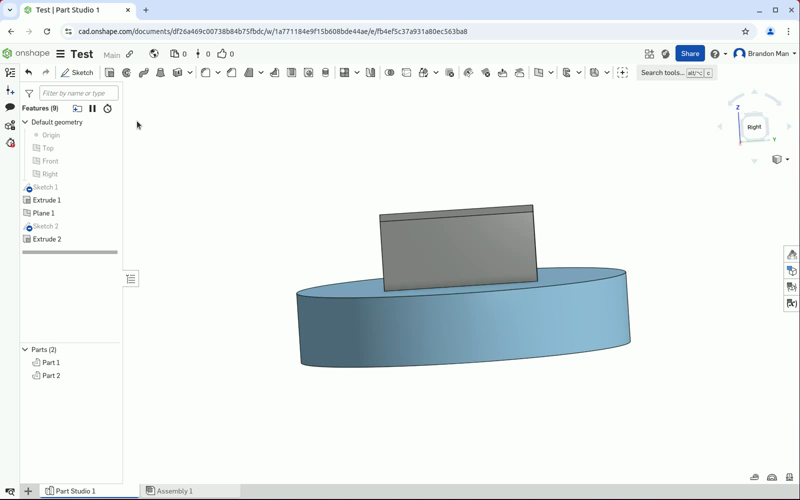
key(right, 3)
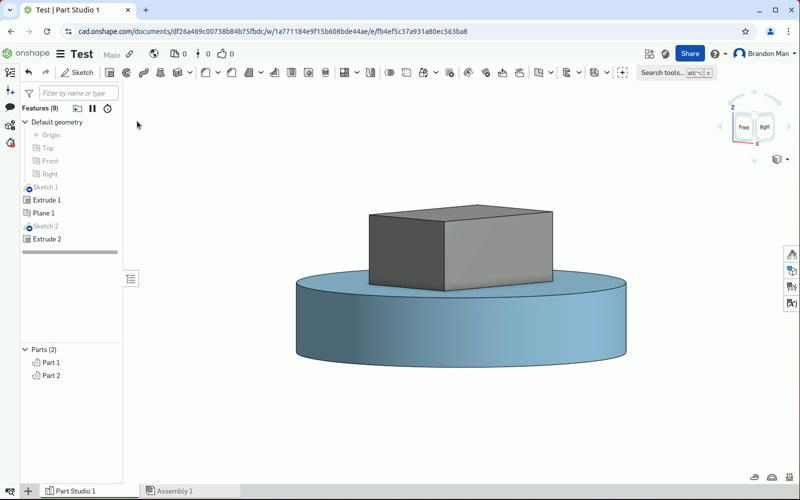
key(down, 3)
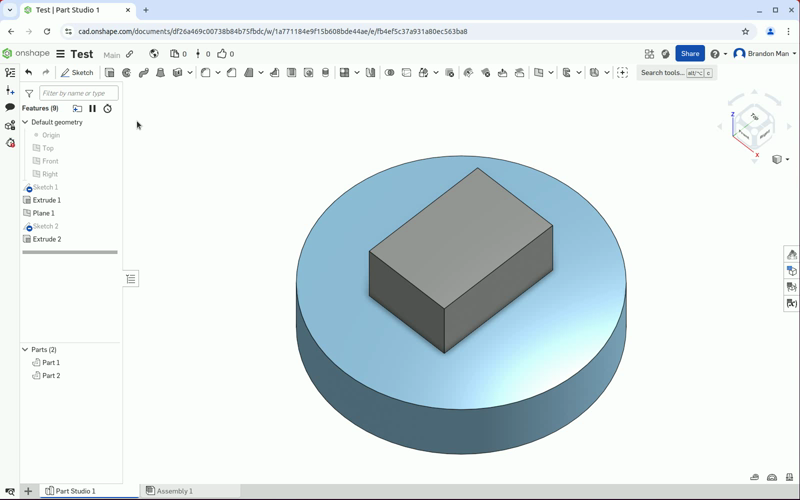
mouse_move(73, 189)
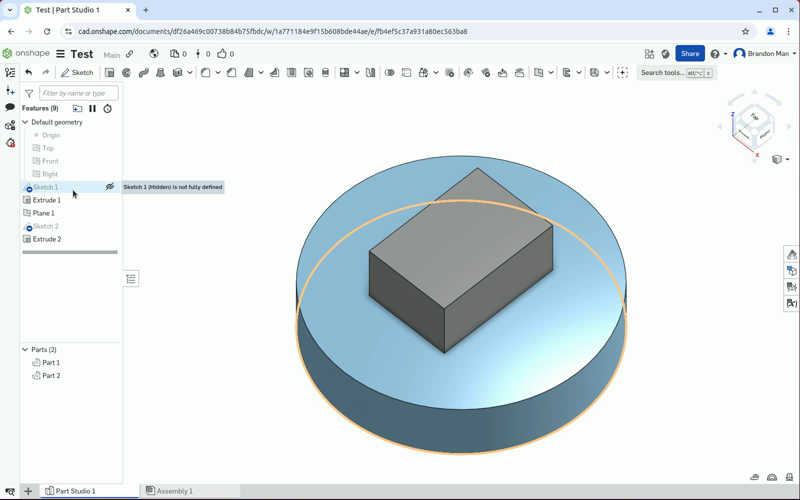
click(73, 189)